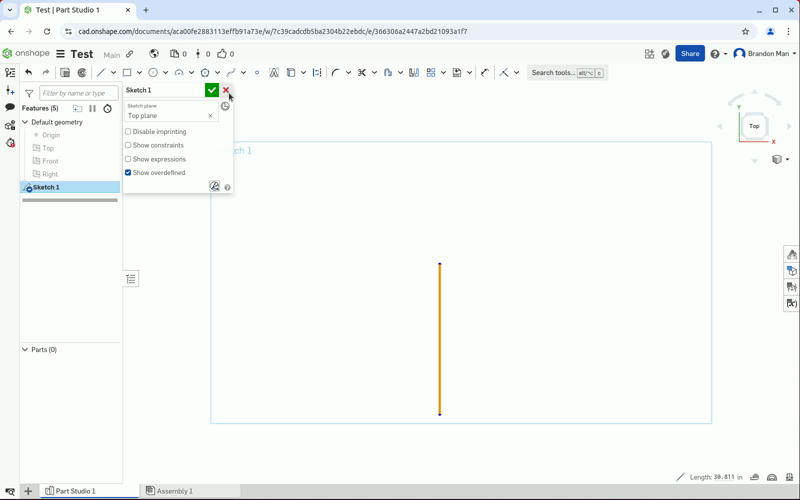
key(shift+h)
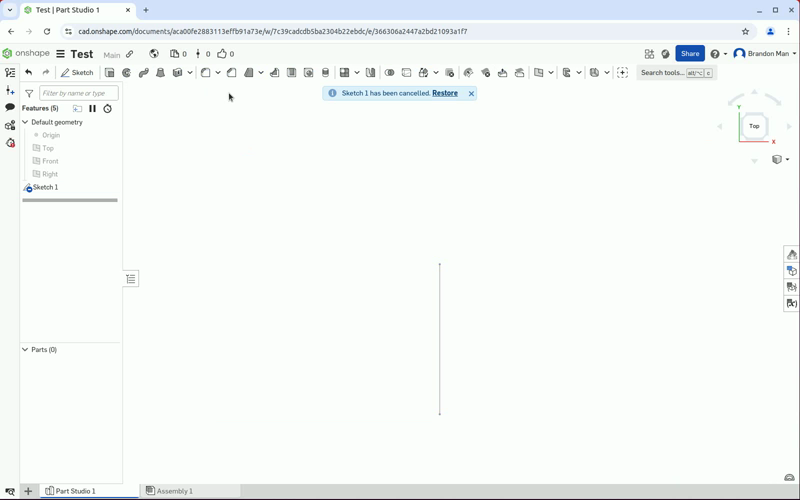
key(shift+s)
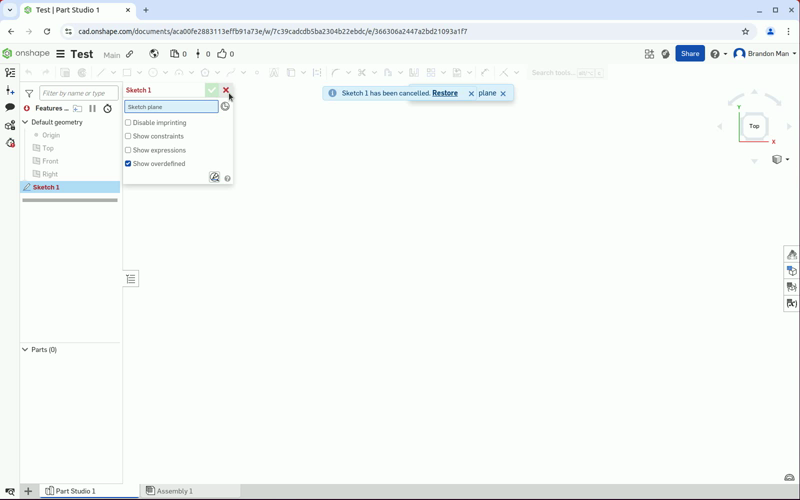
mouse_move(73, 150)
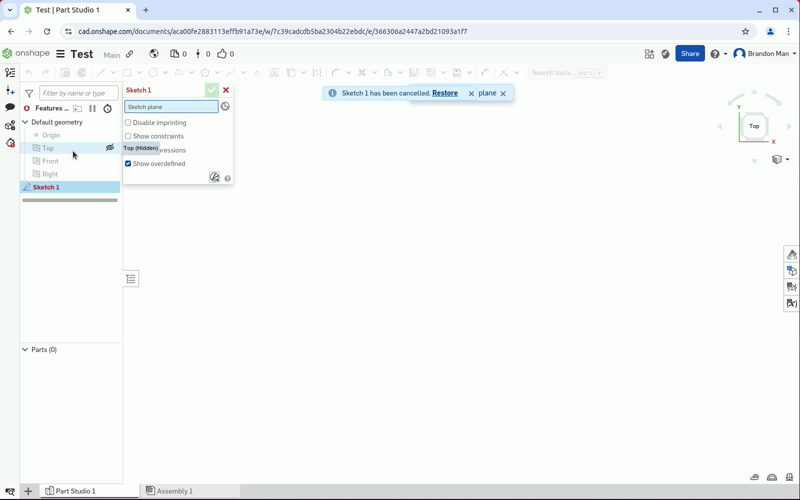
click(73, 150)
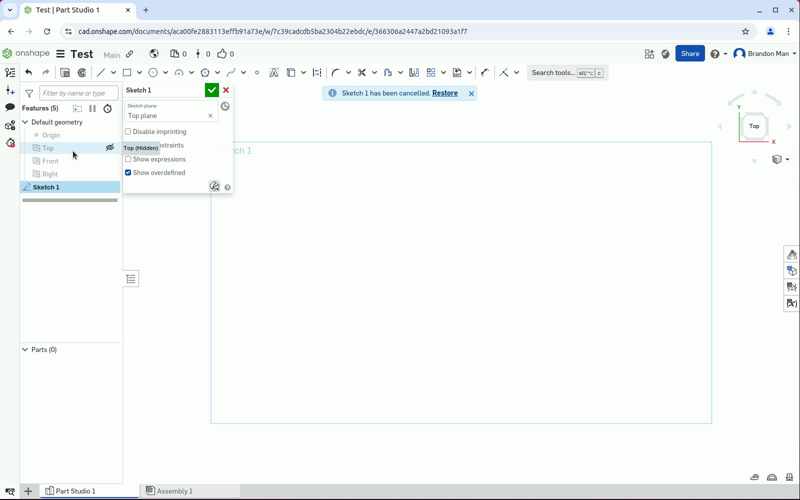
mouse_move(73, 352)
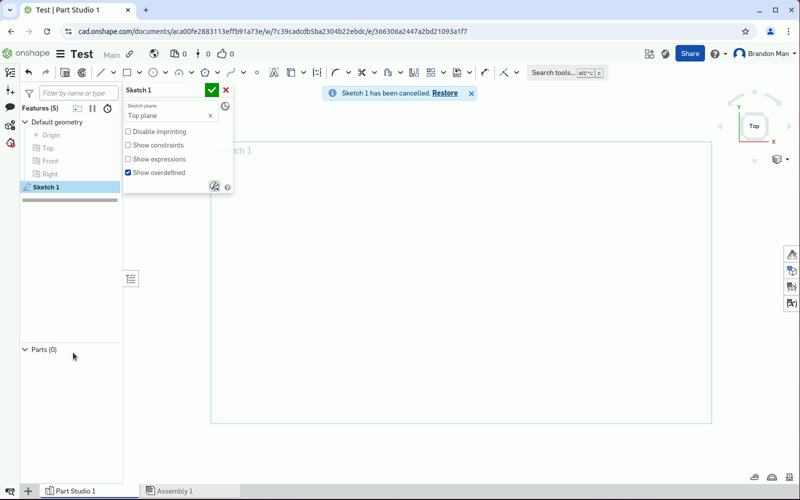
key(y)
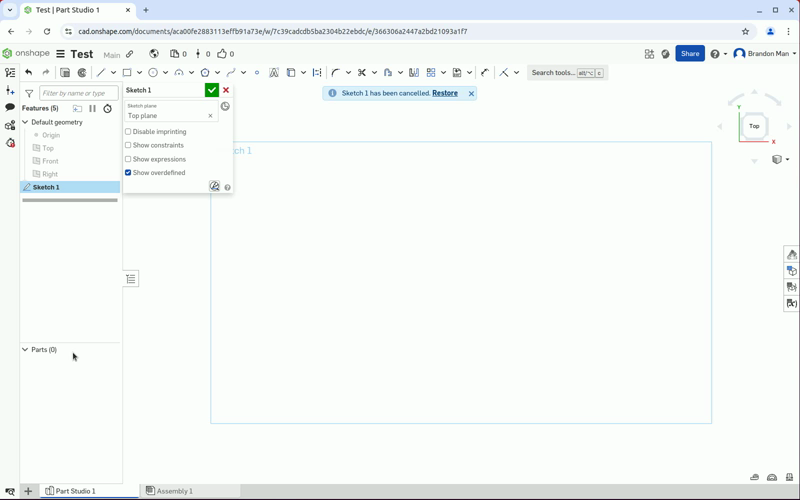
key(c)
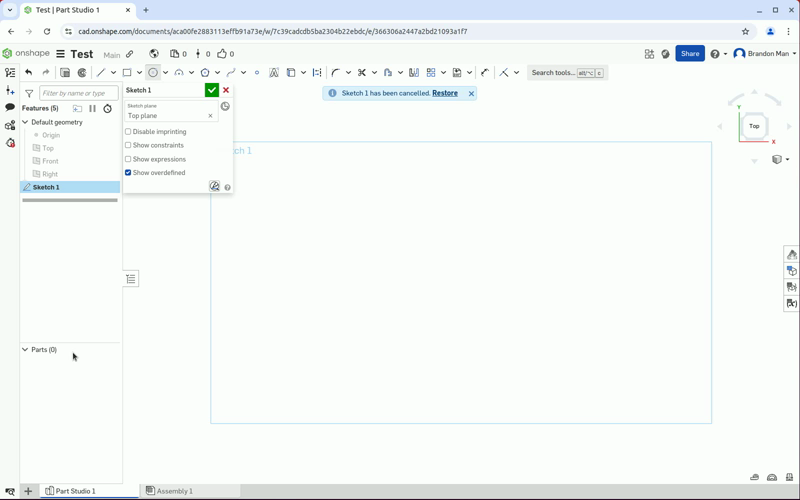
key_down(shift)
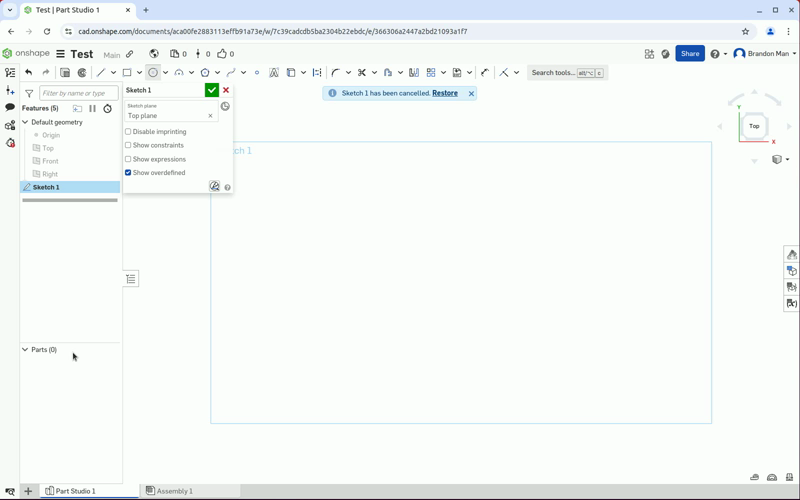
mouse_move(461, 282)
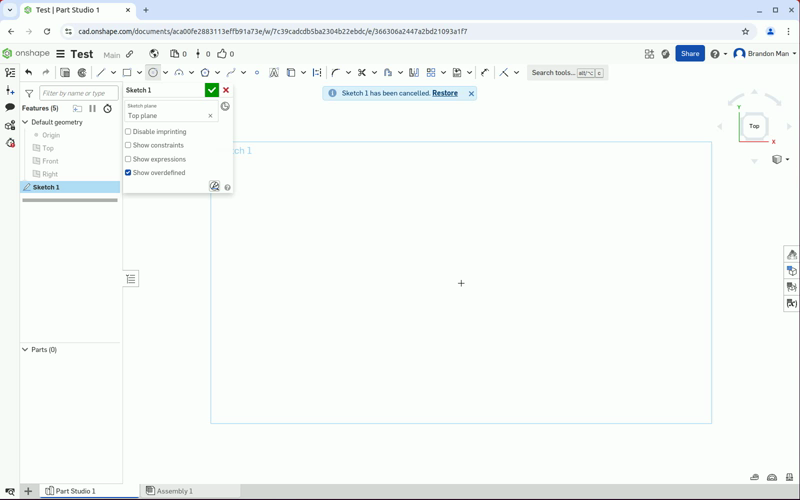
click(461, 282)
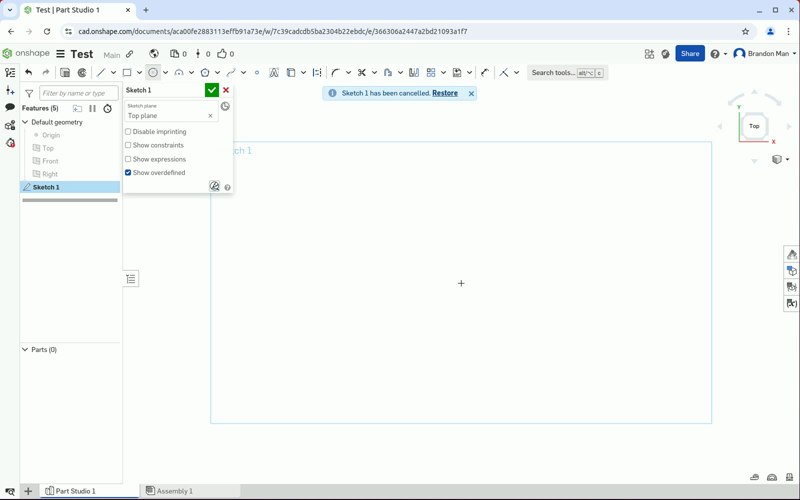
key_up(shift)
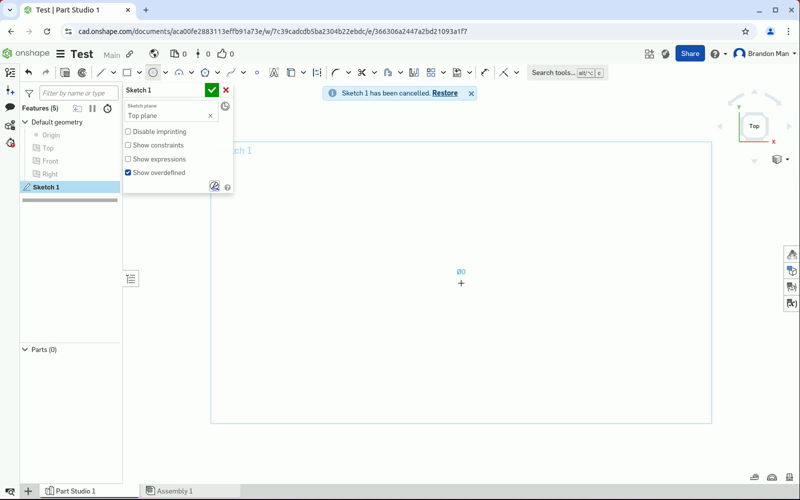
mouse_move(541, 282)
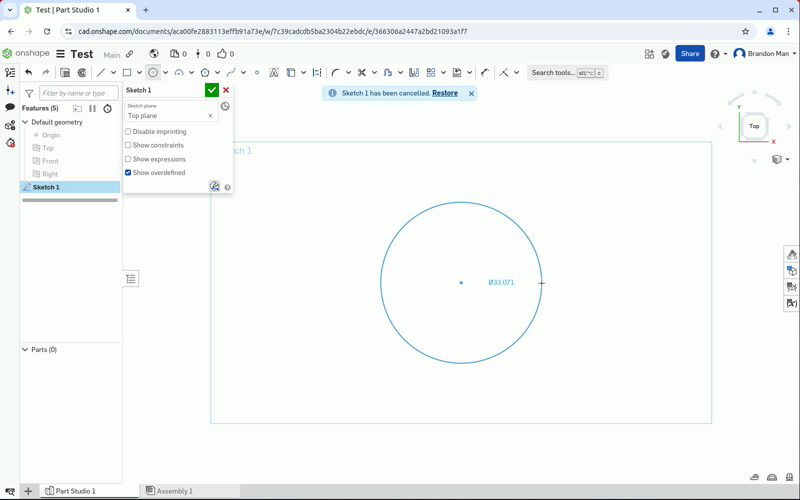
click(541, 282)
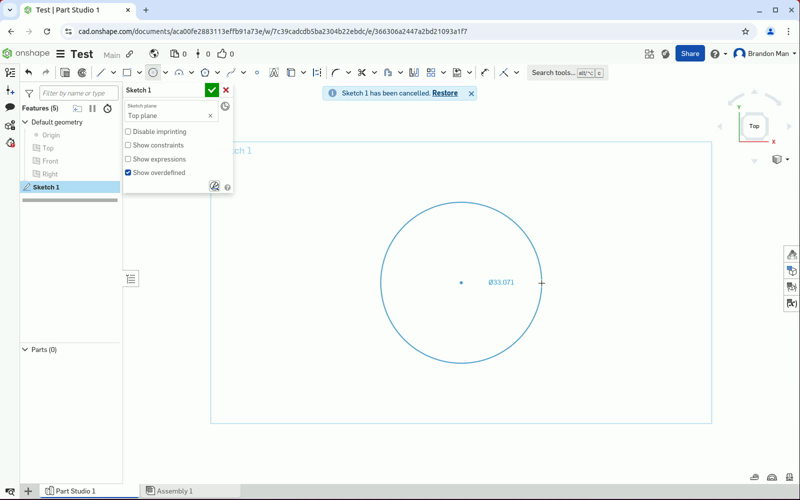
key(esc)
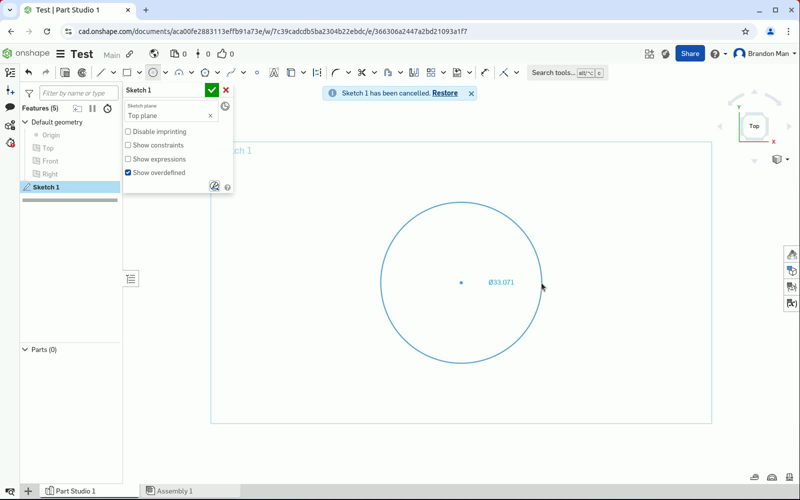
mouse_move(436, 258)
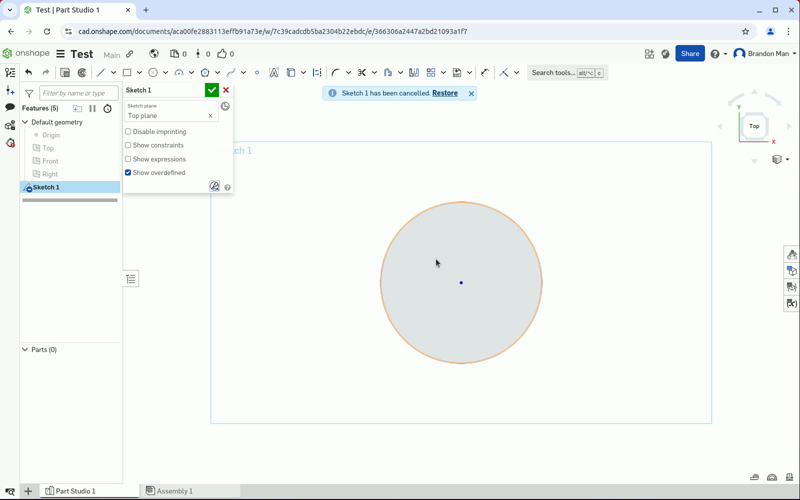
click(436, 258)
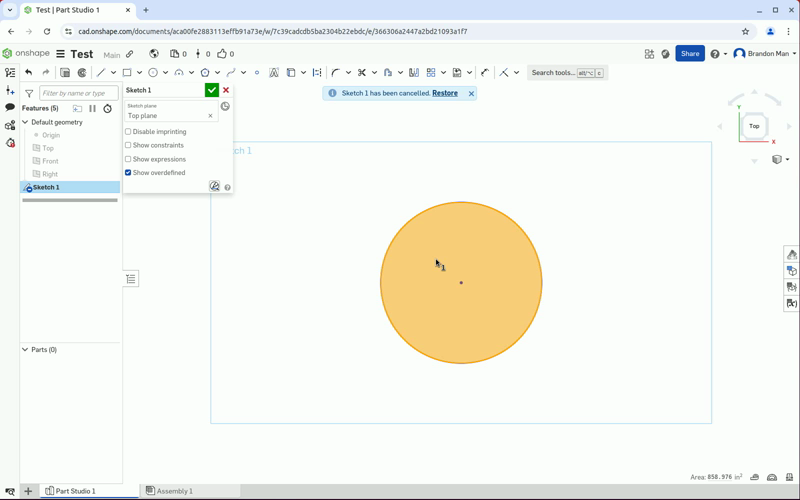
mouse_move(73, 352)
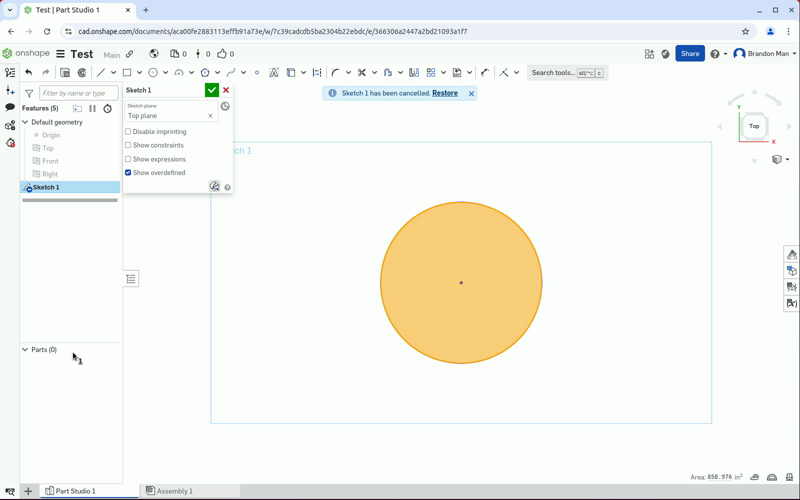
key(shift+y)
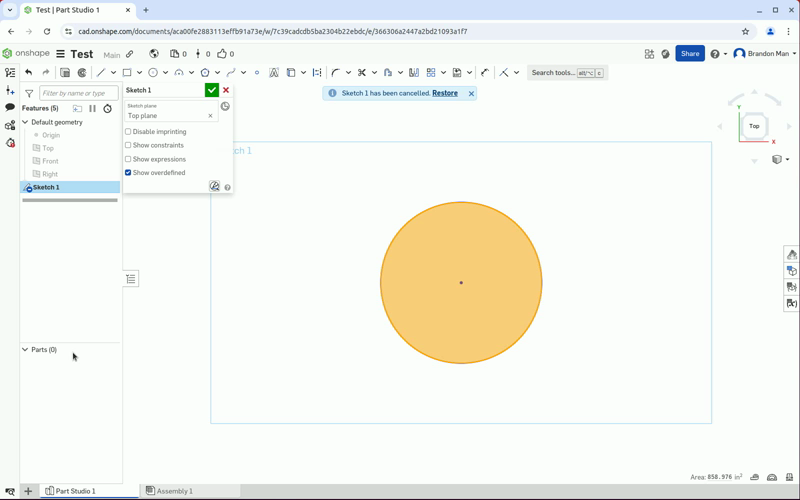
key(shift+e)
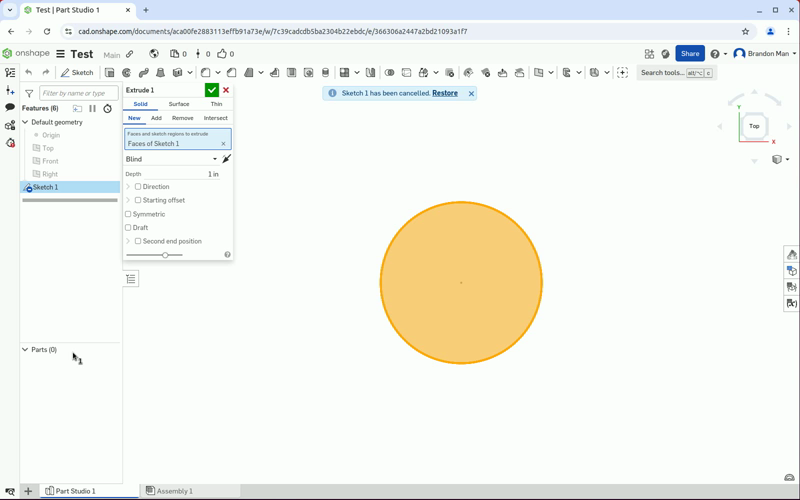
mouse_move(143, 106)
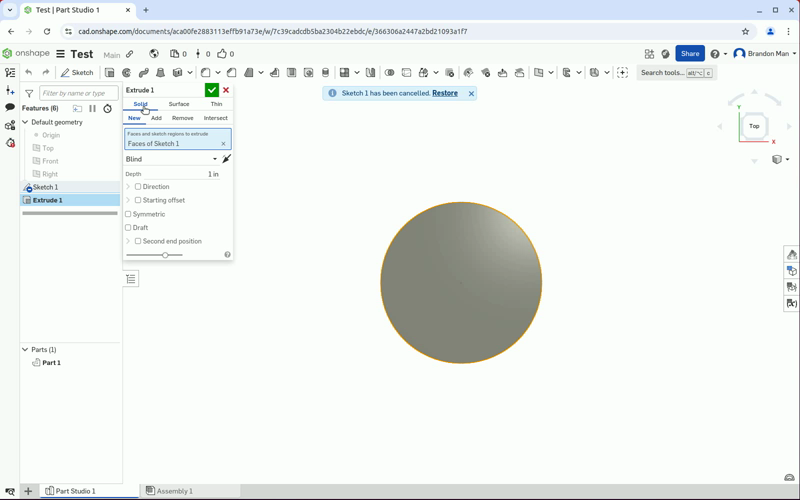
click(143, 106)
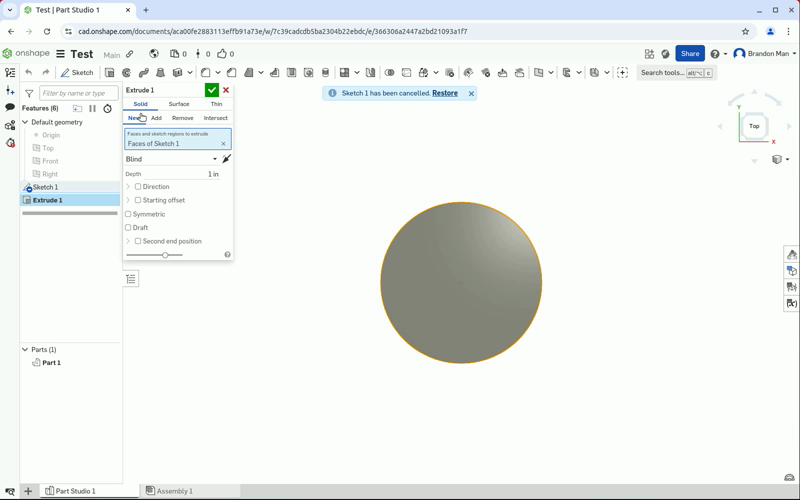
mouse_move(137, 120)
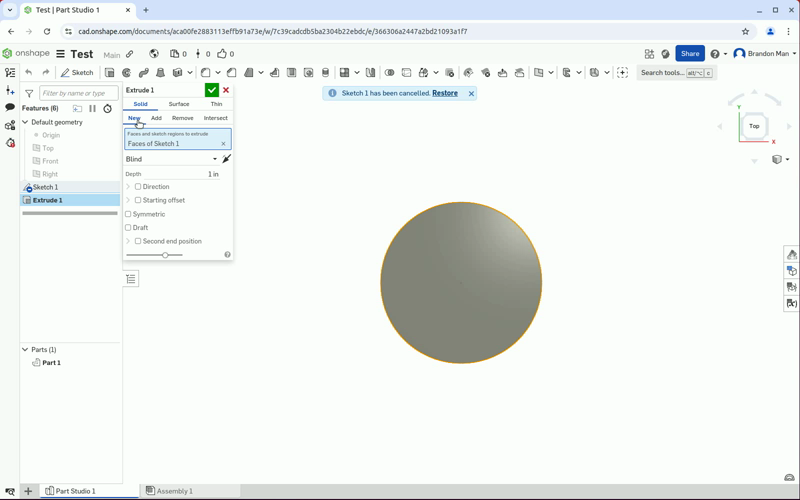
click(137, 120)
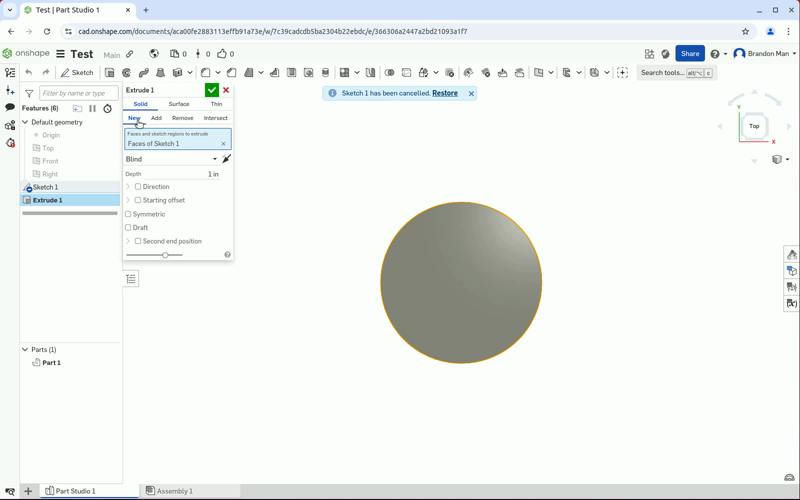
key(tab, 4)
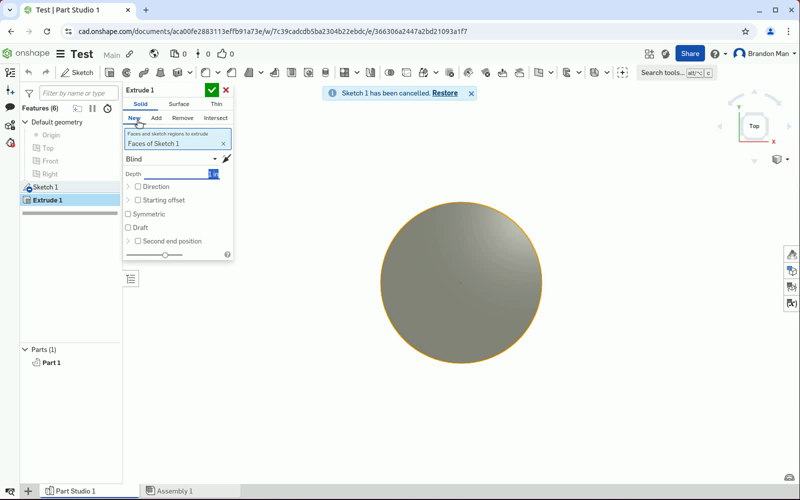
text(2.407)
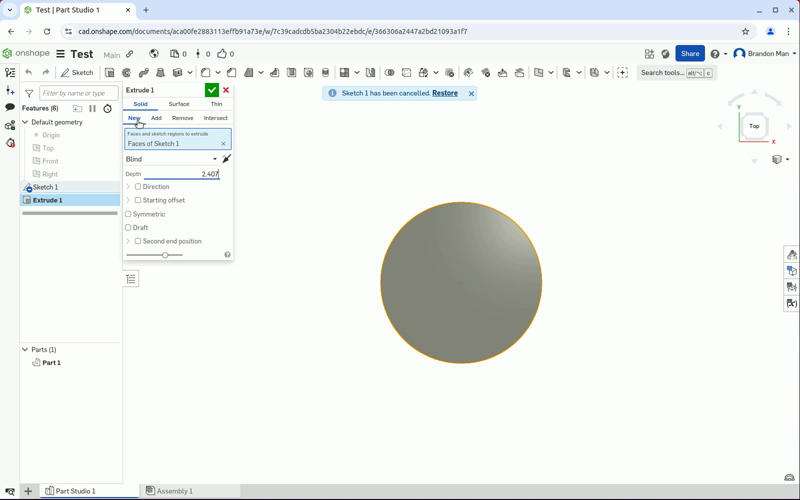
key(enter)
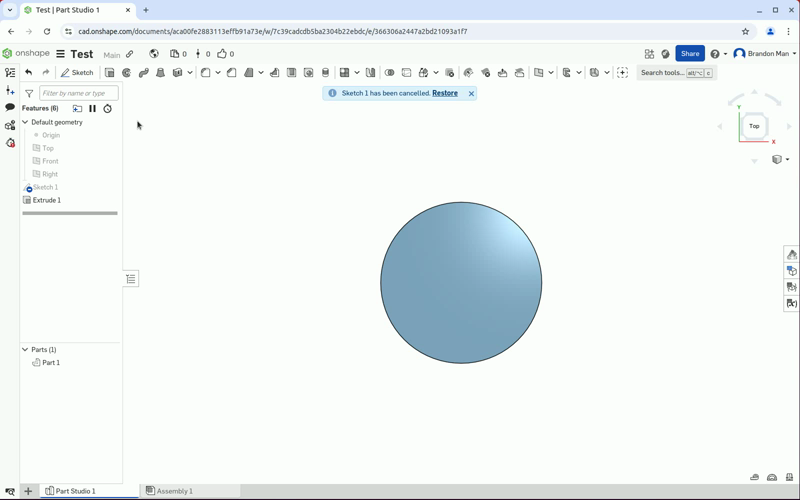
key(shift+h)
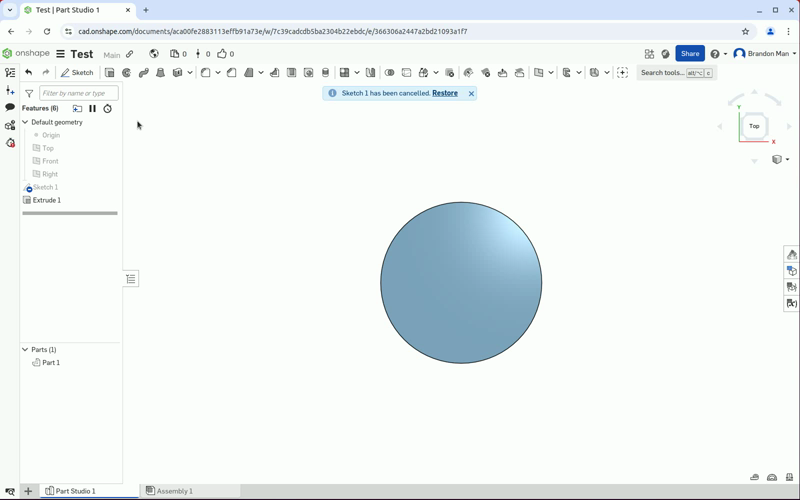
key(shift+h)
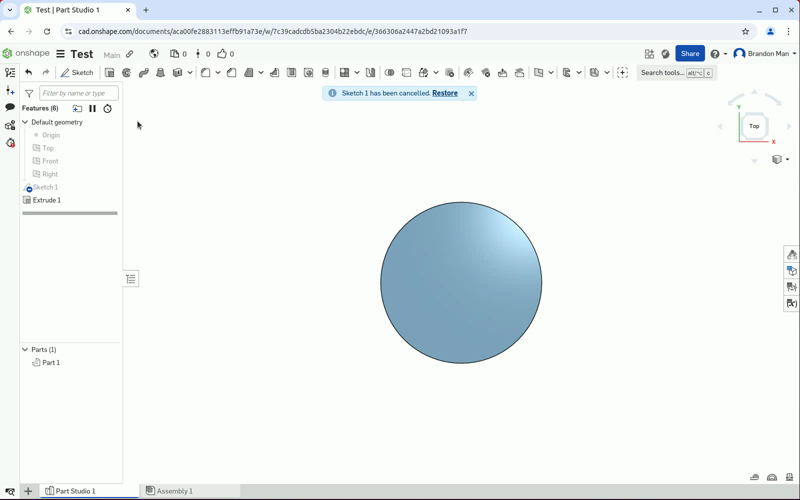
mouse_move(73, 189)
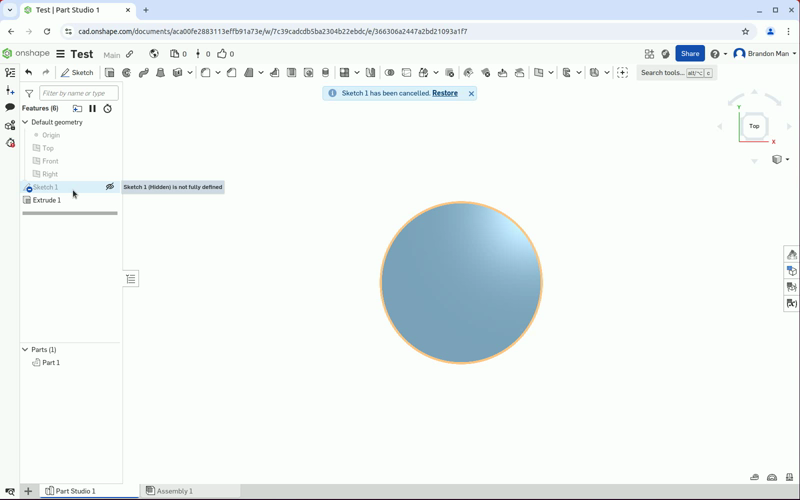
click(73, 189)
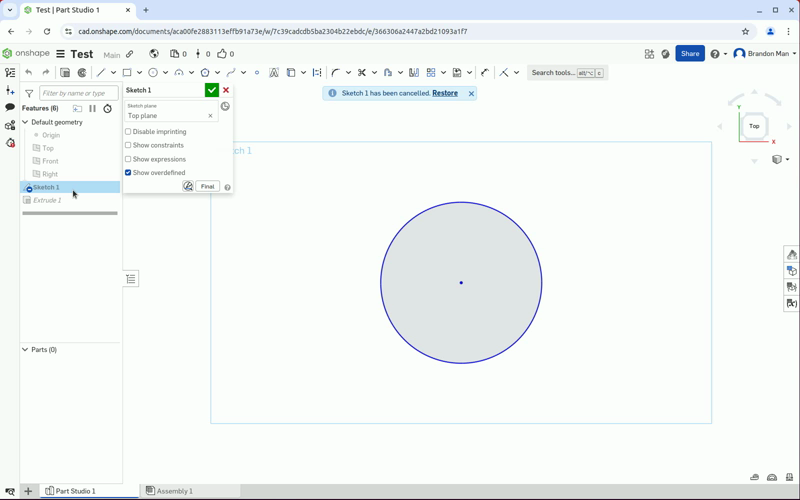
mouse_move(229, 92)
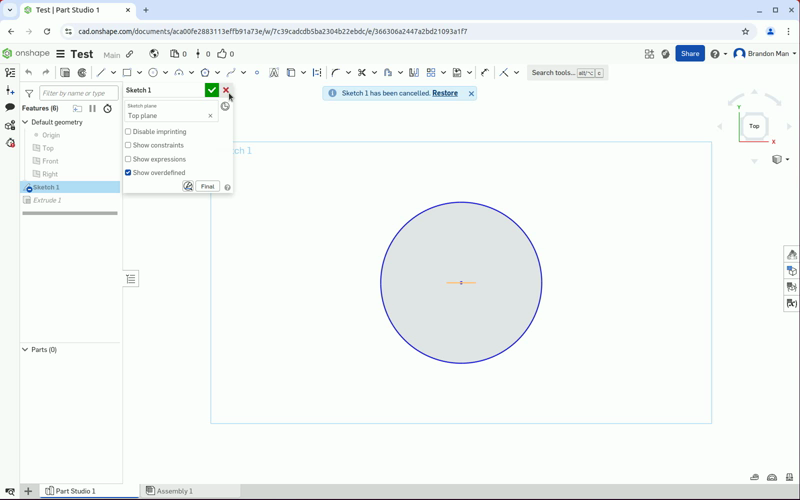
click(229, 92)
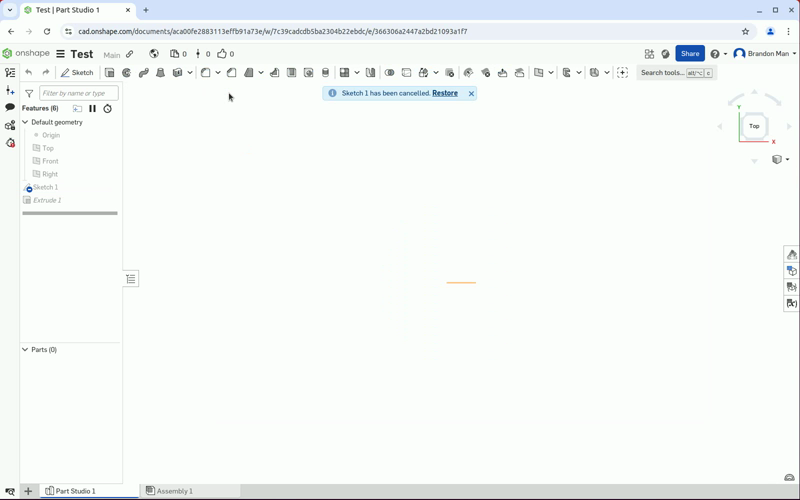
mouse_move(541, 75)
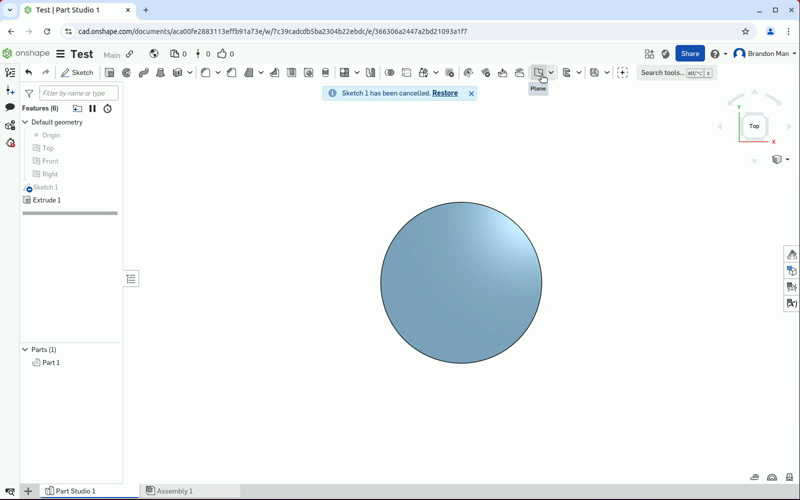
click(541, 75)
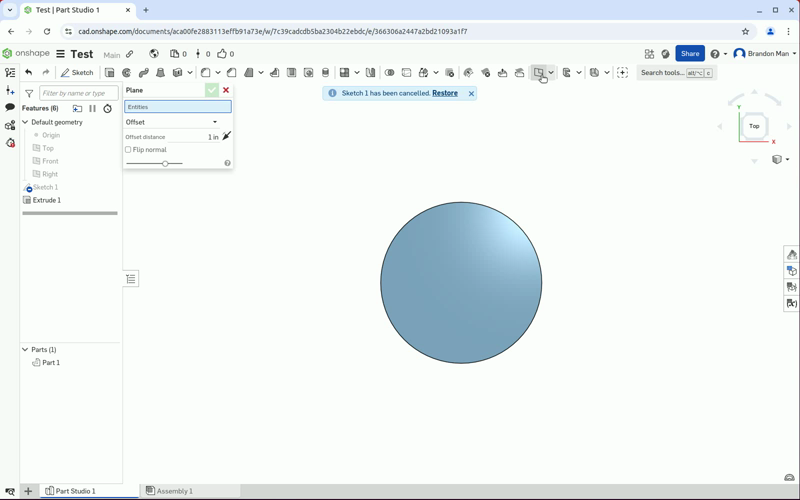
mouse_move(73, 150)
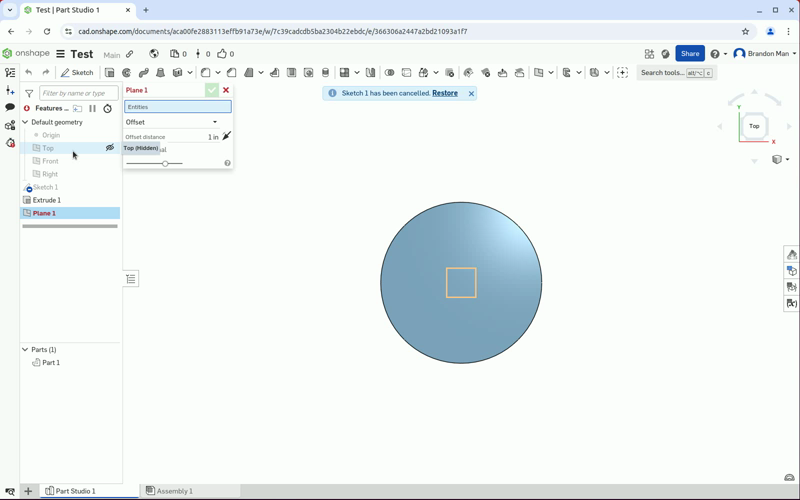
click(73, 150)
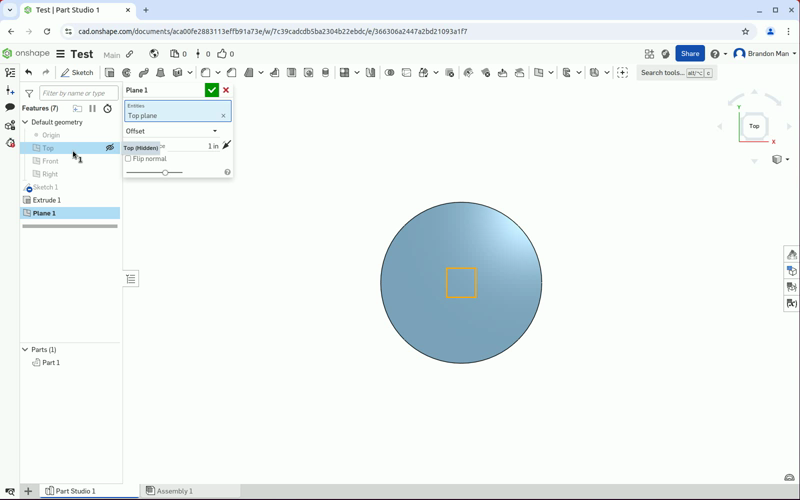
key(tab, 2)
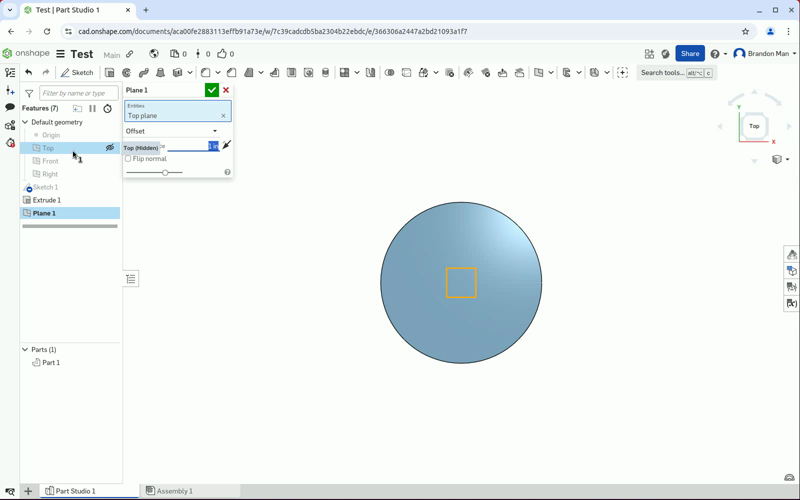
text(2.403)
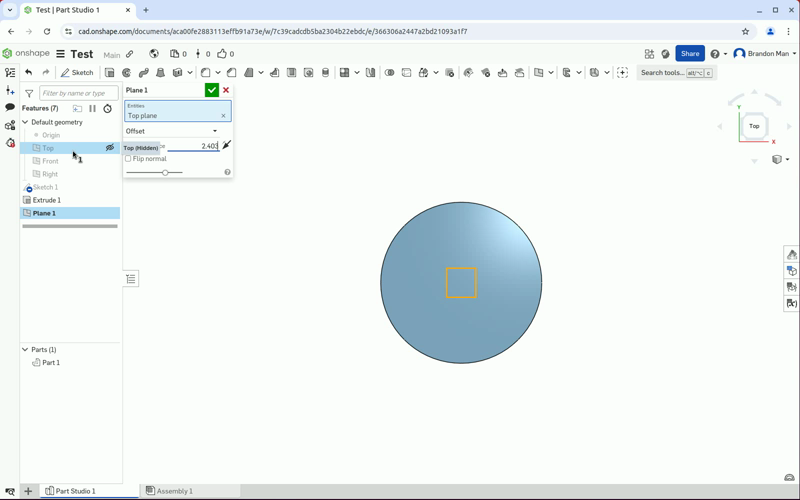
key(enter, 2)
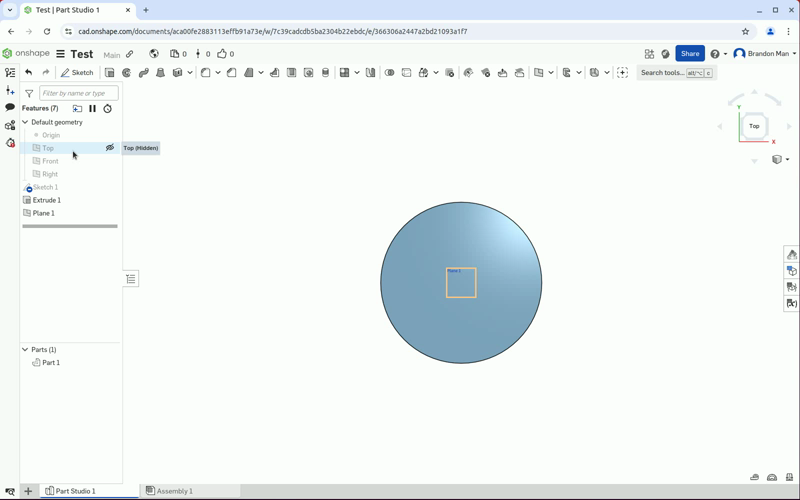
key(shift+s)
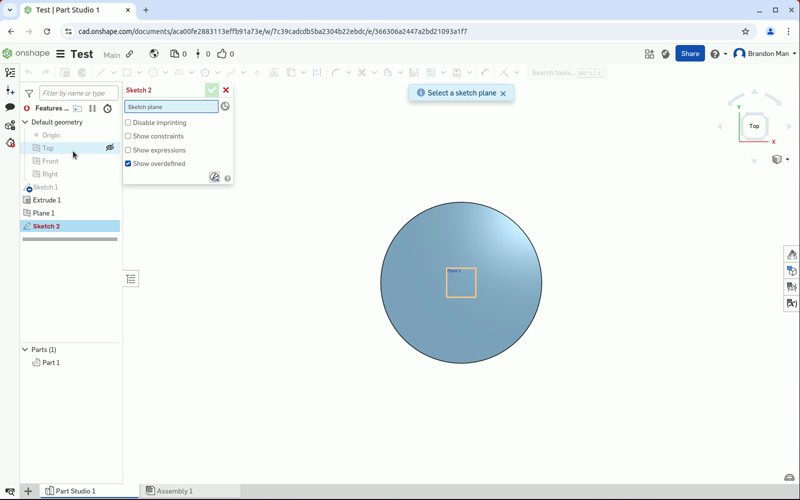
mouse_move(73, 215)
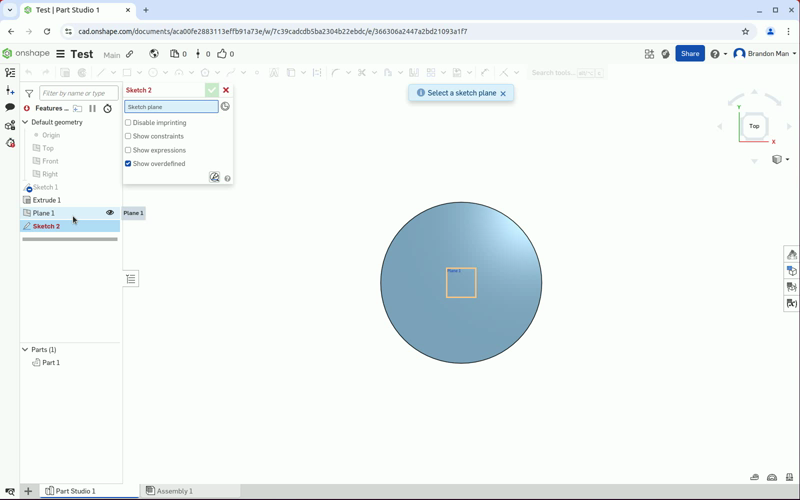
click(73, 215)
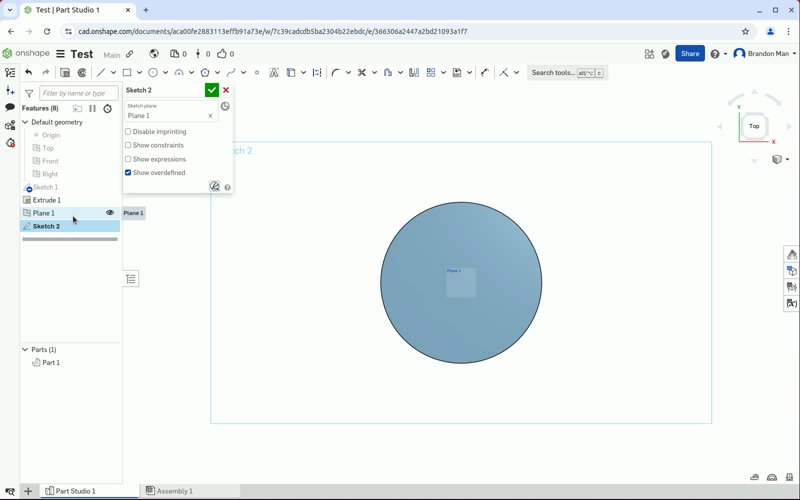
mouse_move(73, 352)
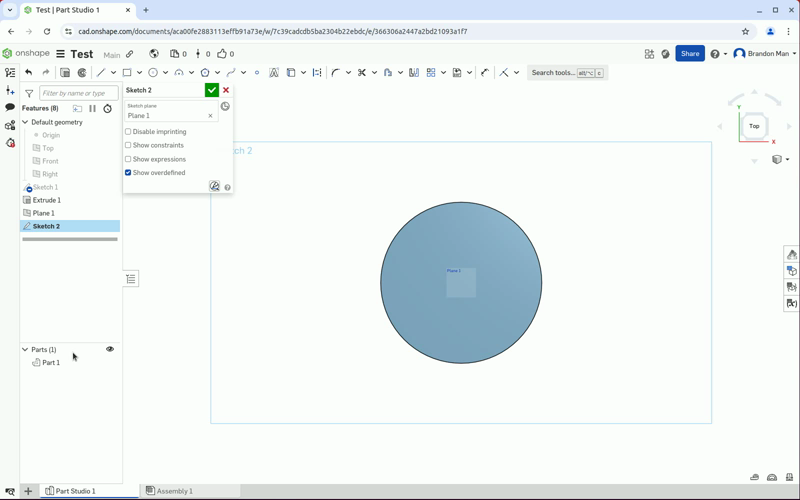
key(y)
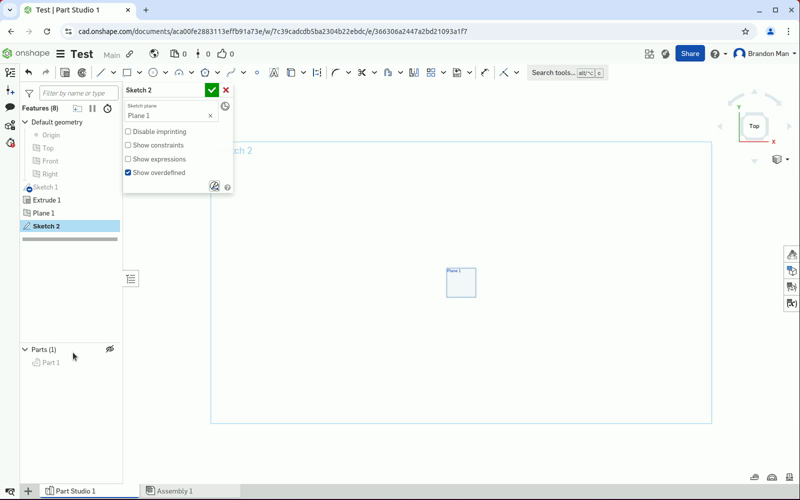
key(c)
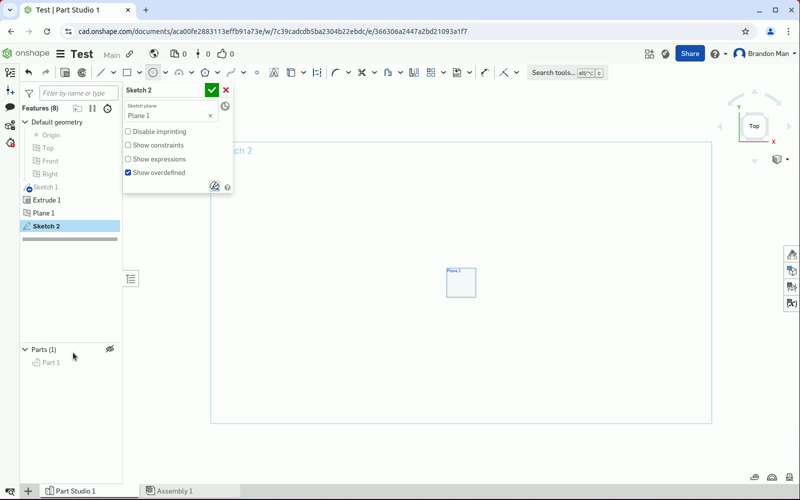
key_down(shift)
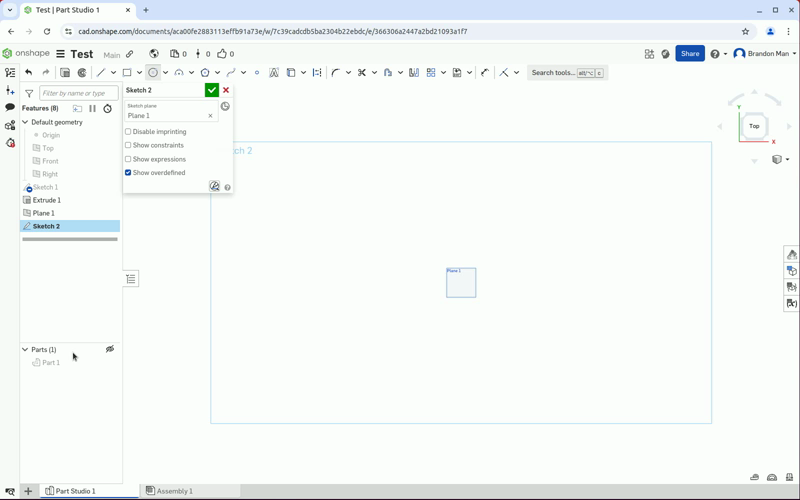
mouse_move(461, 282)
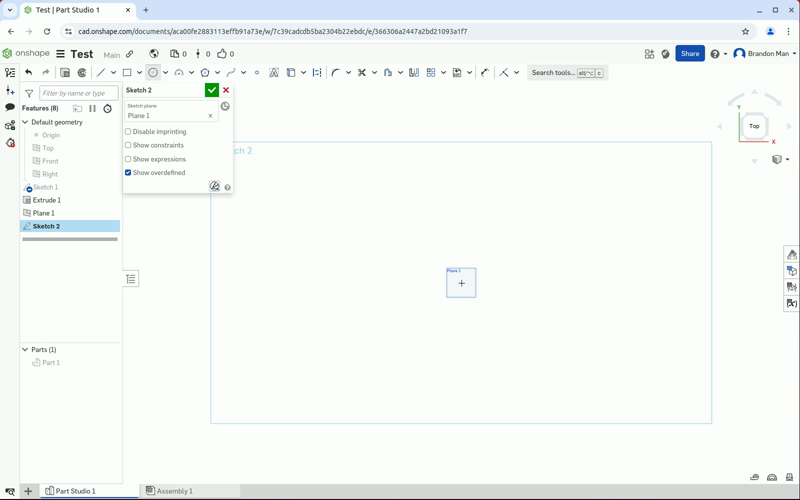
click(461, 282)
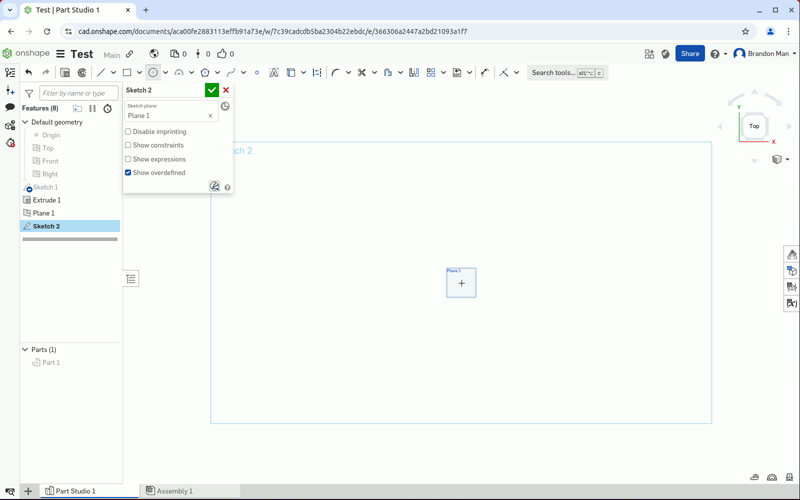
key_up(shift)
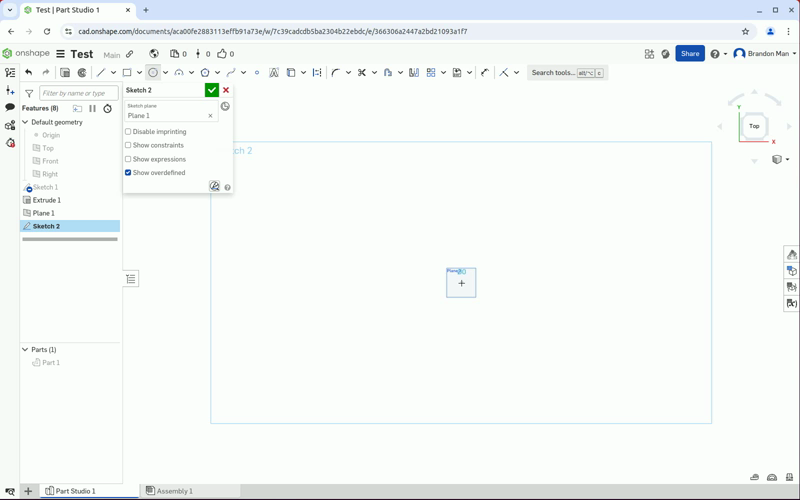
mouse_move(480, 282)
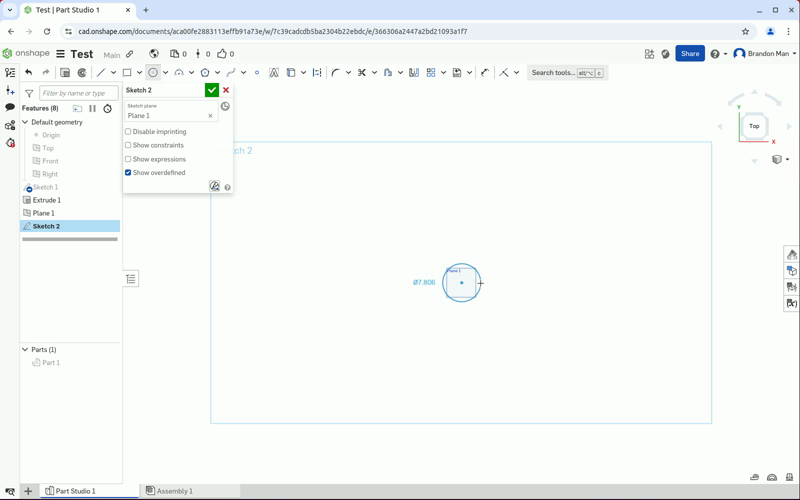
click(480, 282)
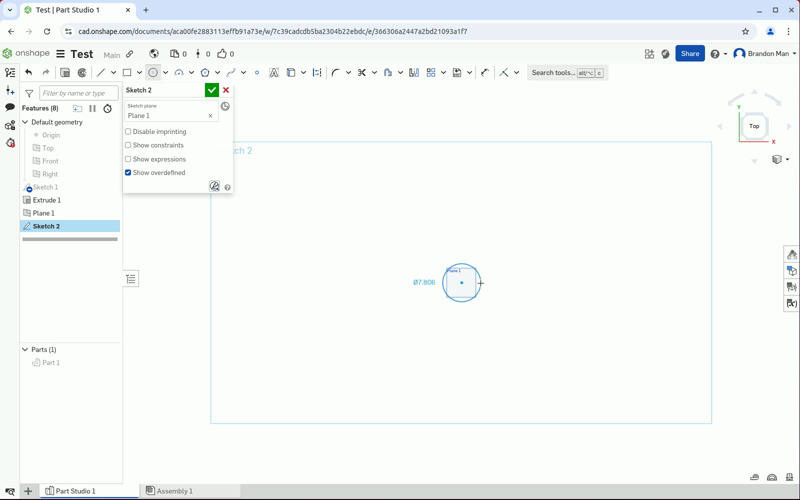
key(esc)
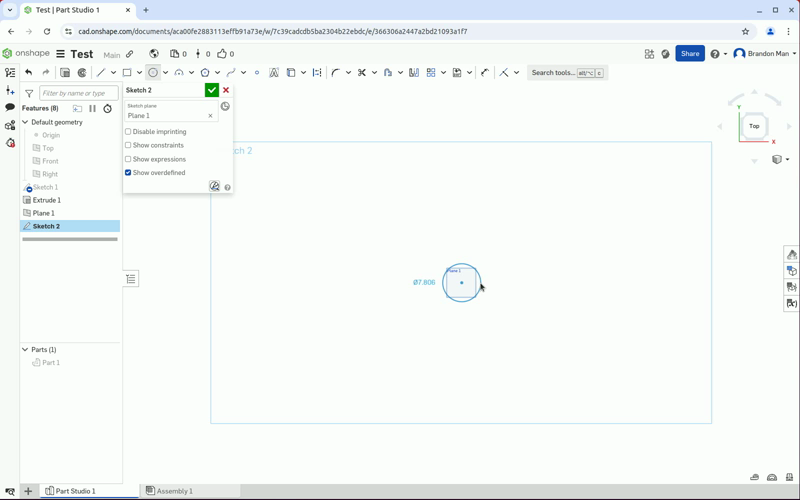
mouse_move(470, 291)
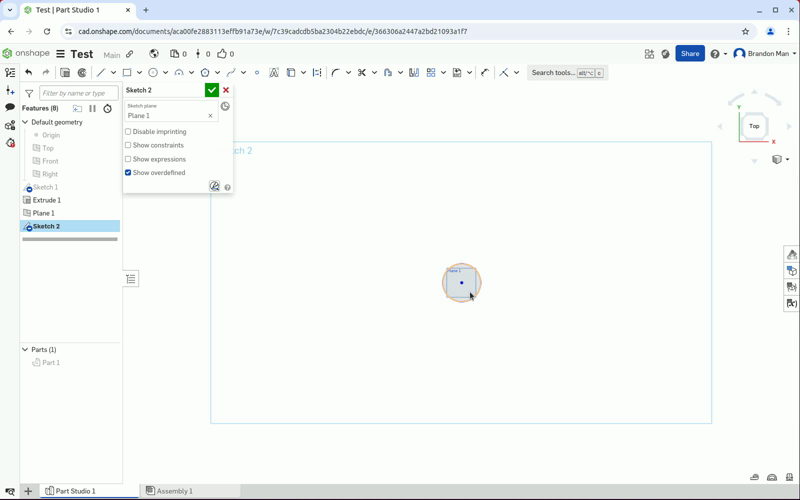
scroll(6)
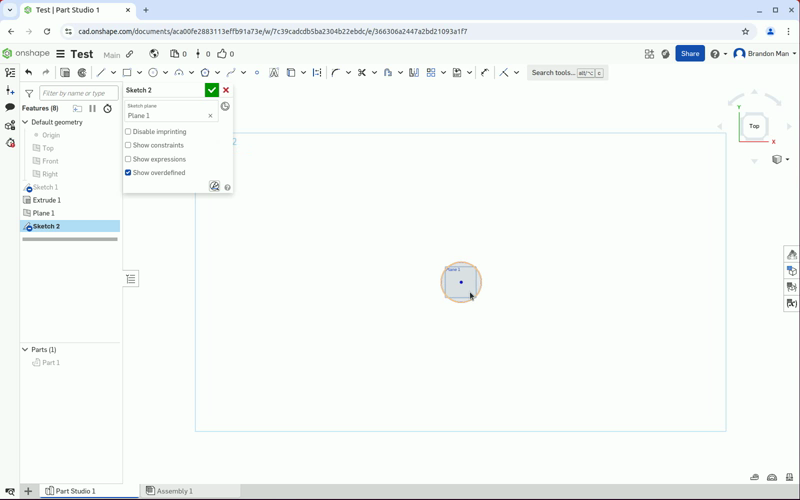
scroll(6)
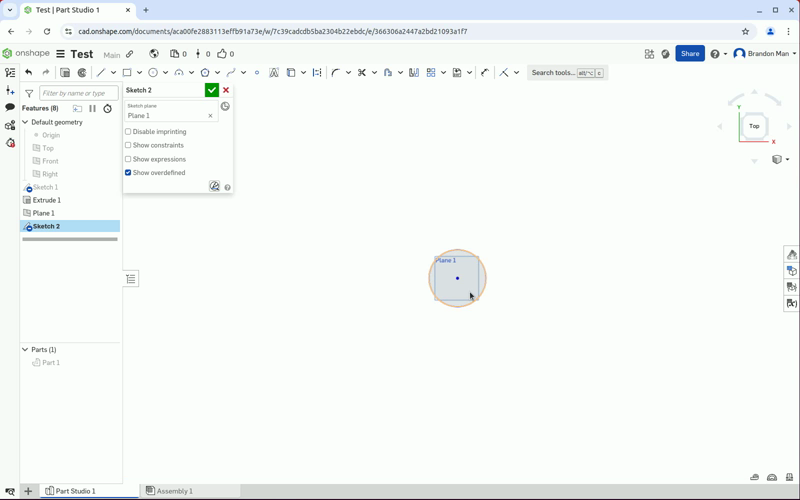
scroll(6)
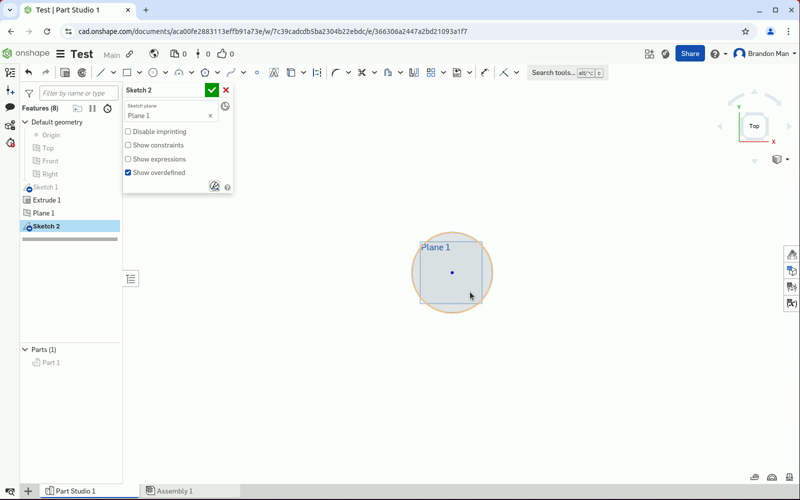
scroll(6)
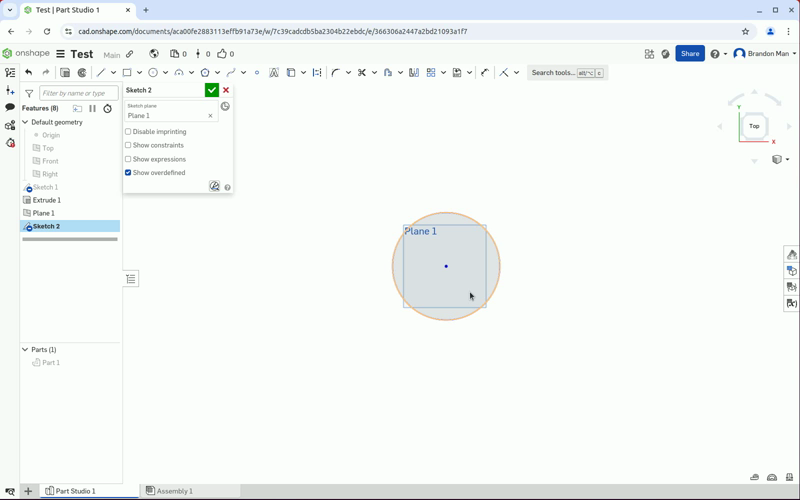
scroll(6)
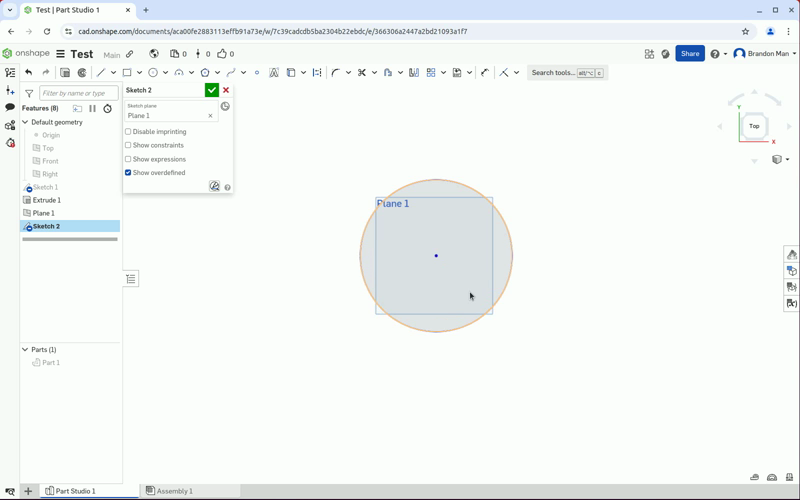
scroll(6)
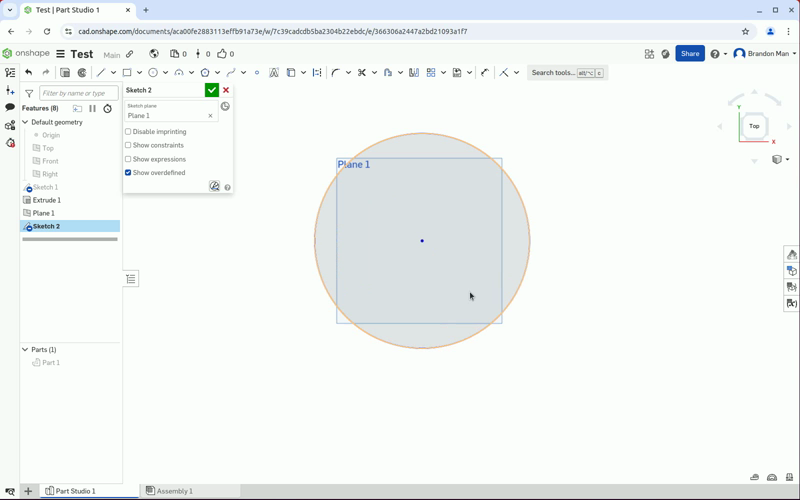
scroll(6)
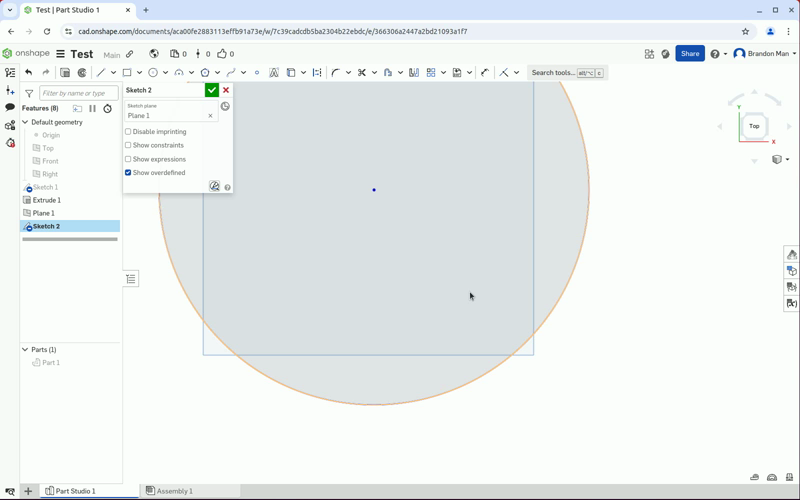
click(470, 291)
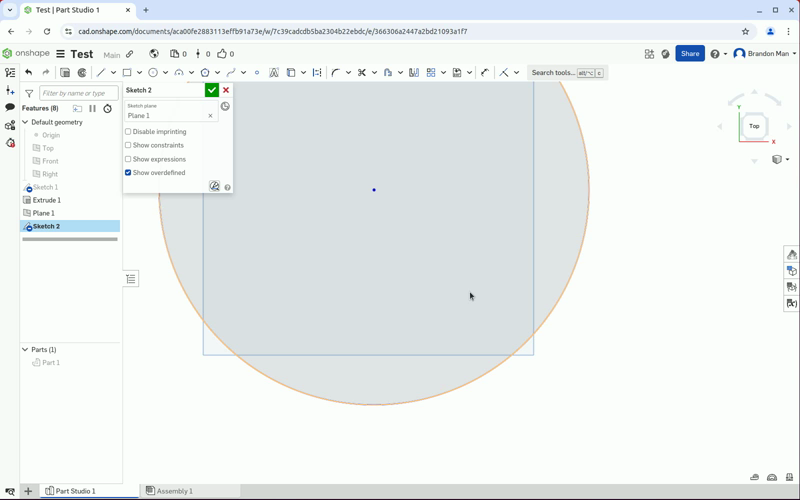
scroll(-6)
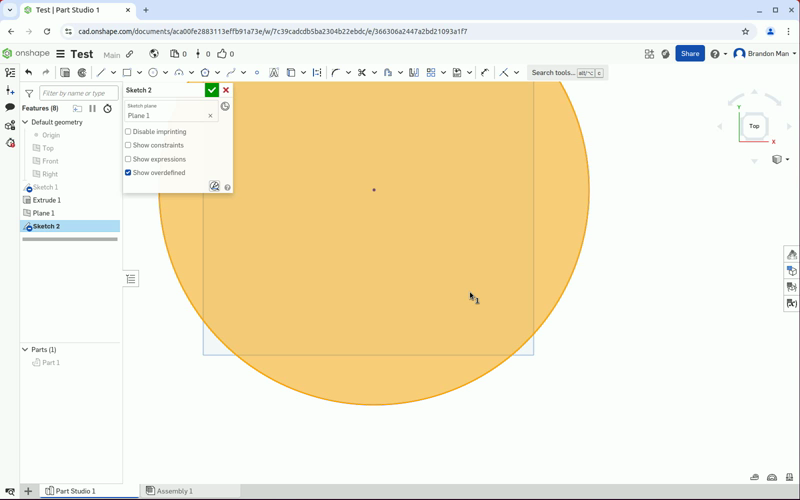
scroll(-6)
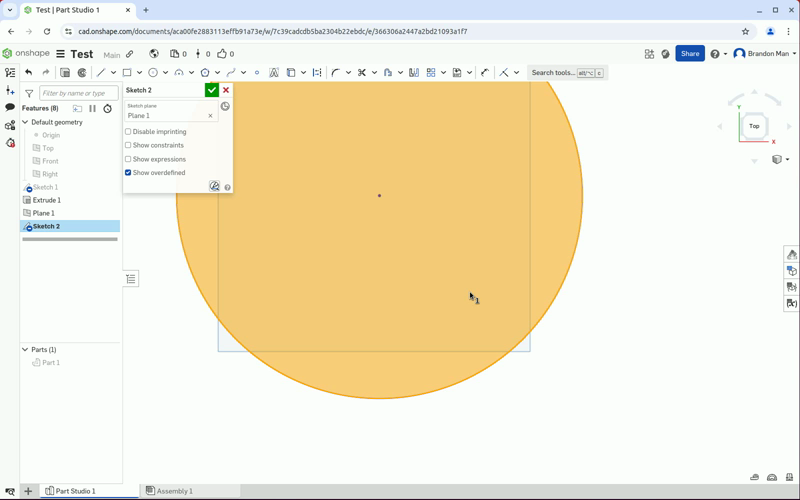
scroll(-6)
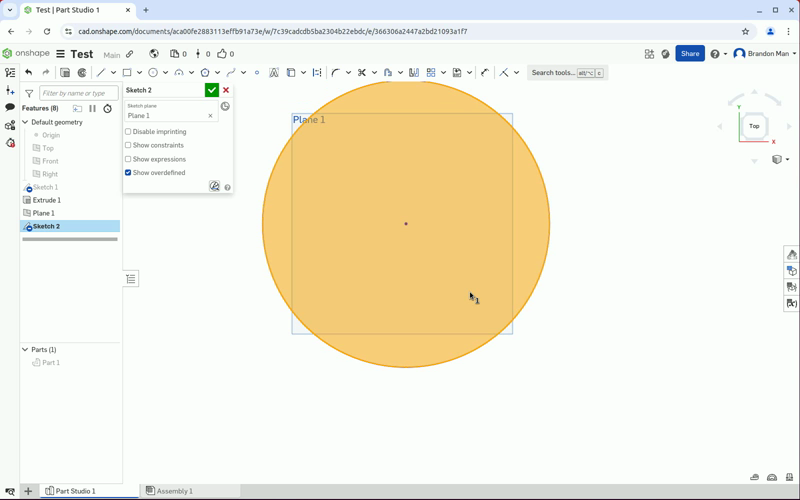
scroll(-6)
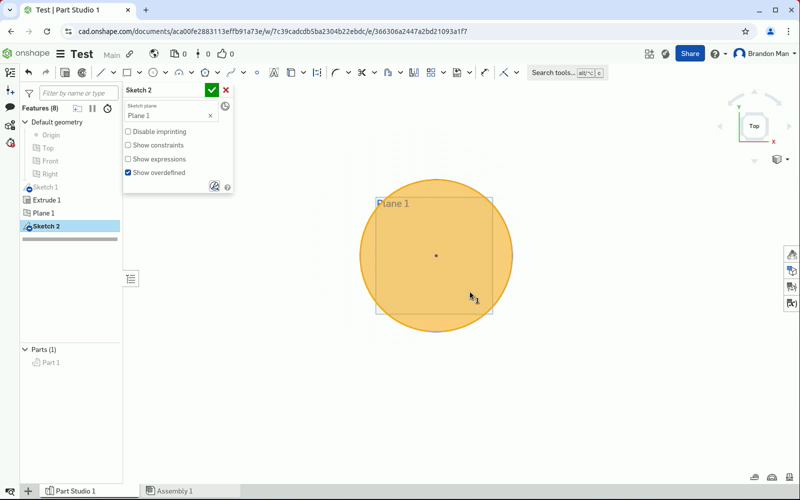
scroll(-6)
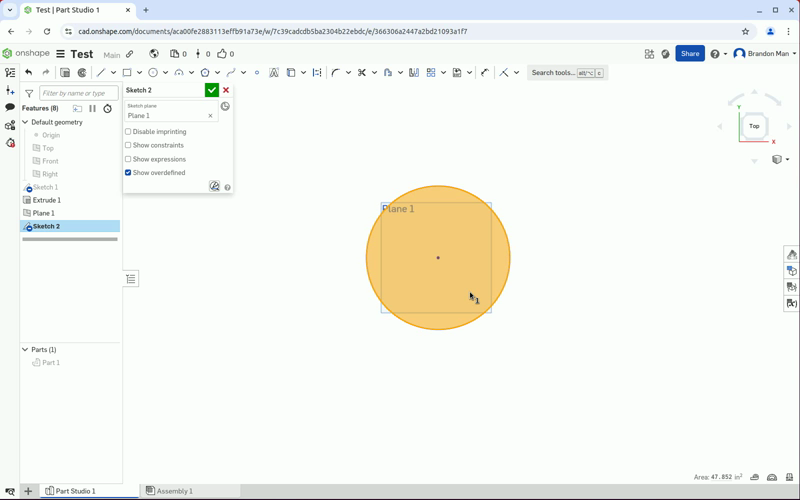
scroll(-6)
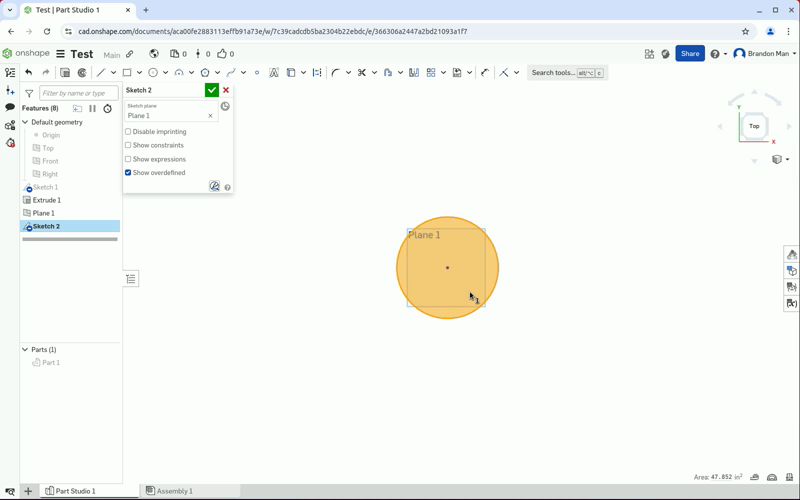
scroll(-6)
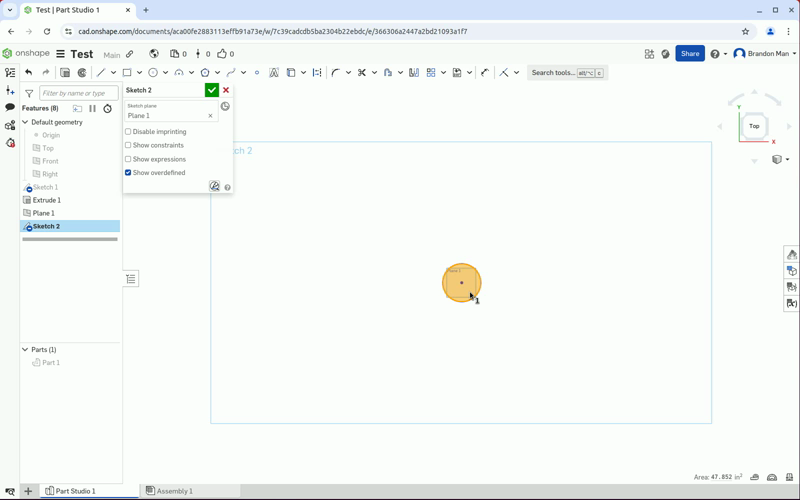
mouse_move(73, 352)
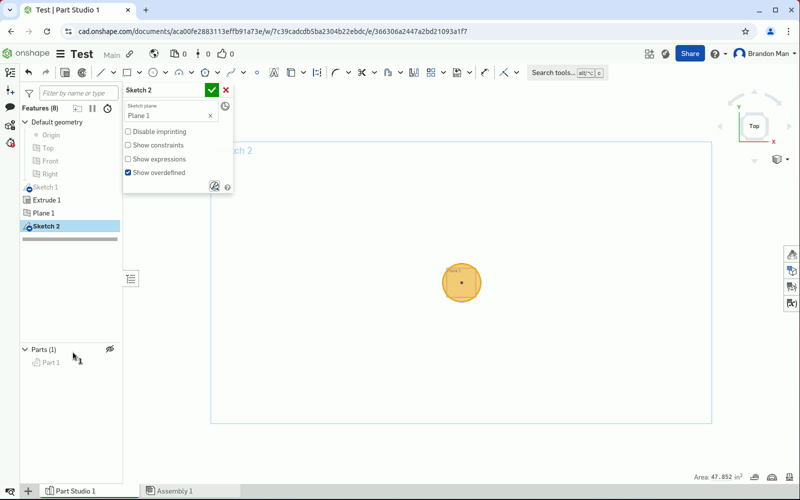
key(shift+y)
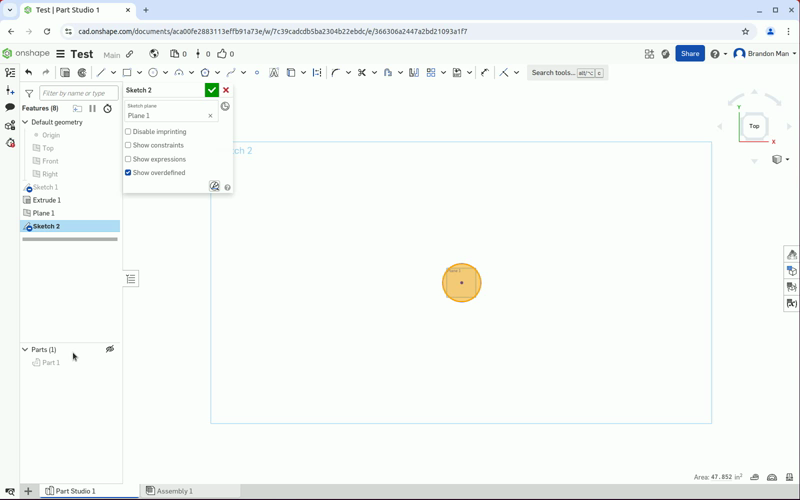
key(shift+e)
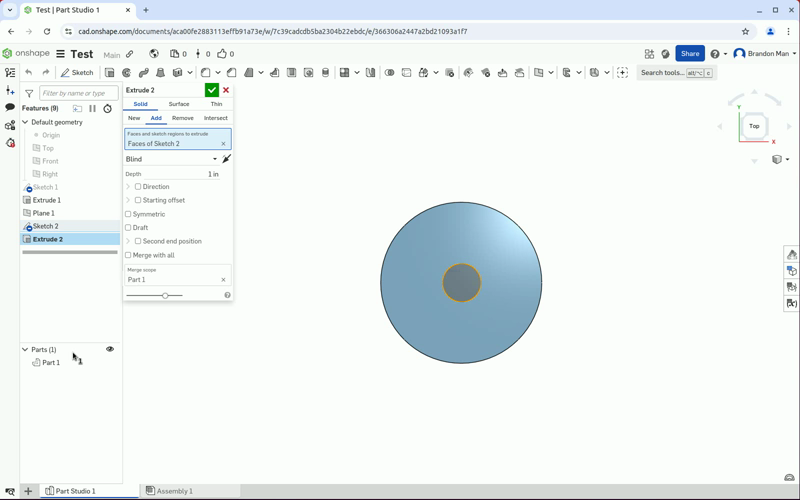
mouse_move(143, 106)
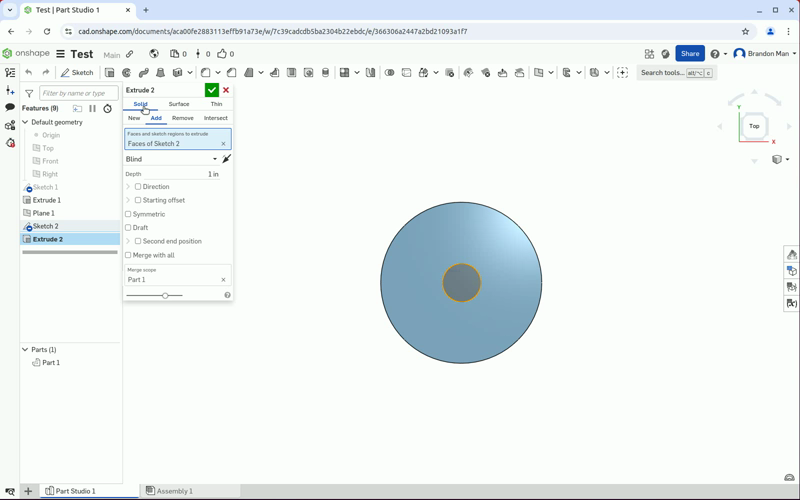
click(143, 106)
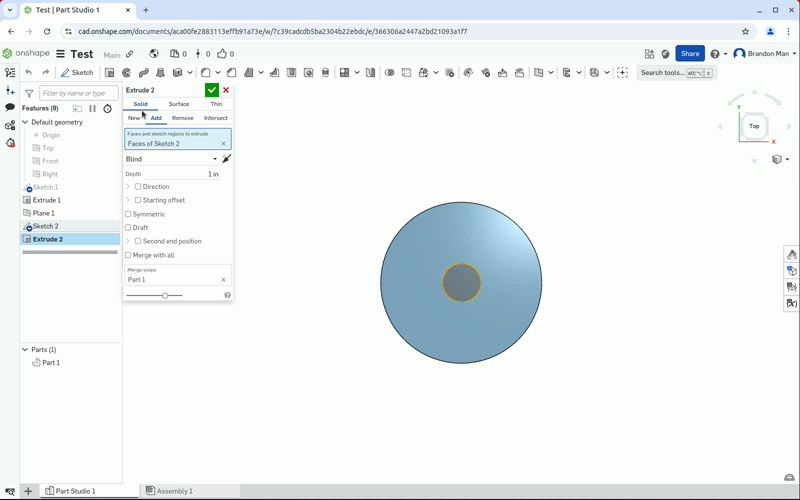
mouse_move(137, 120)
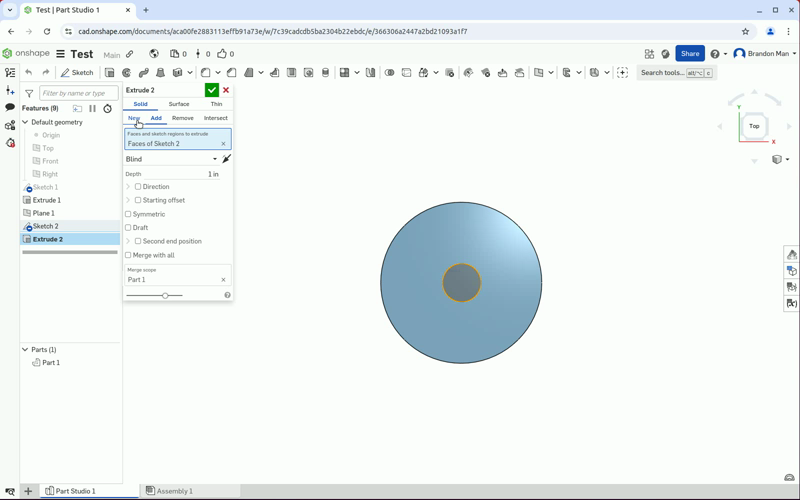
click(137, 120)
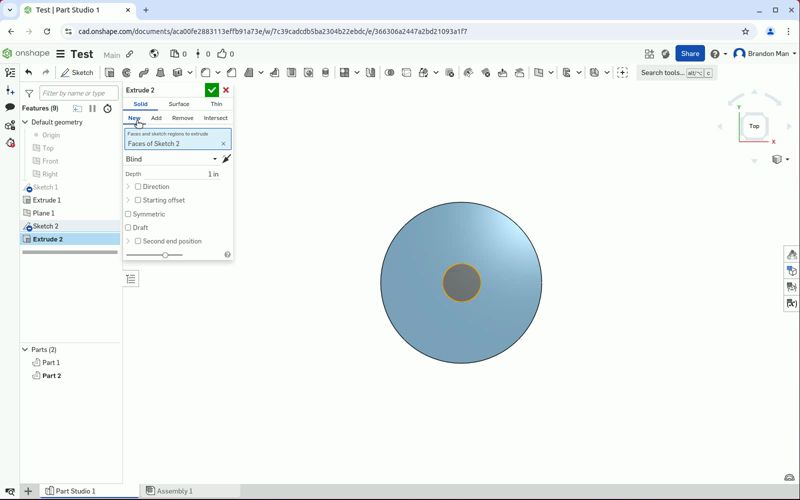
key(tab, 4)
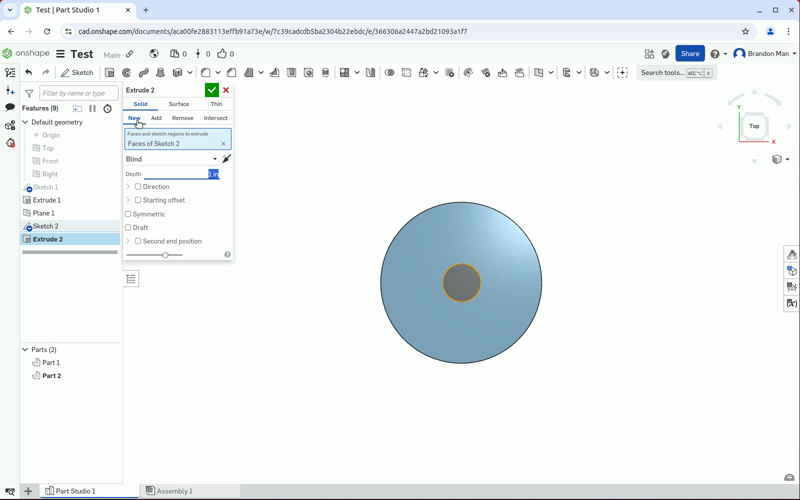
text(19.498)
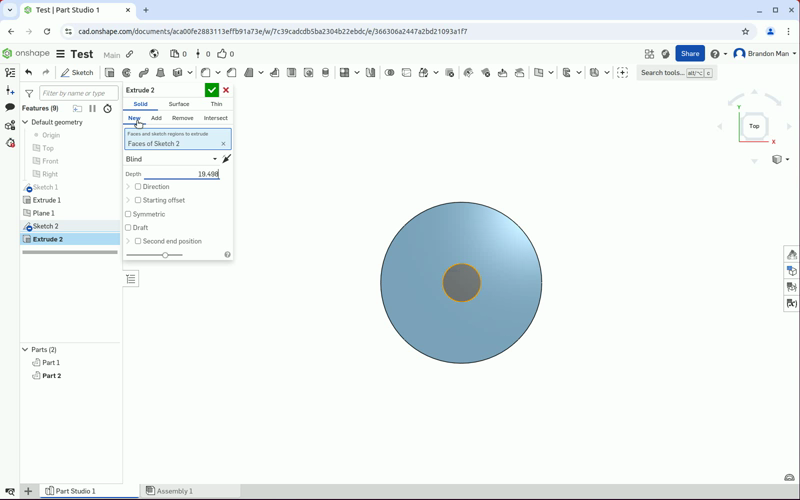
key(enter)
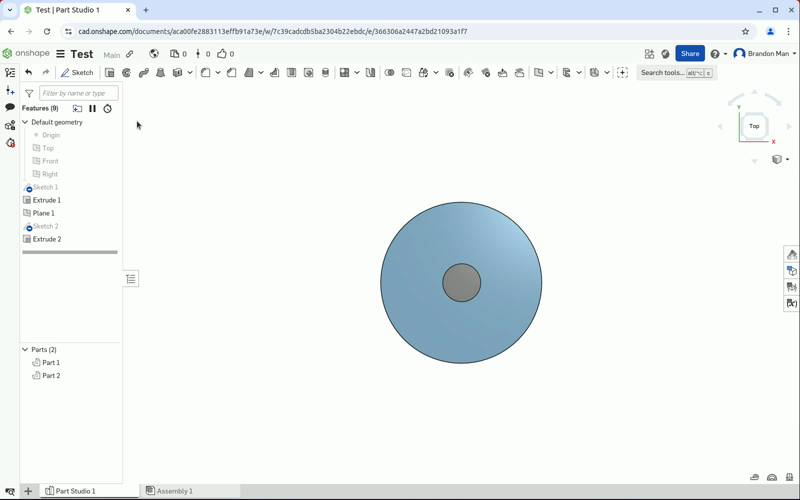
key(shift+h)
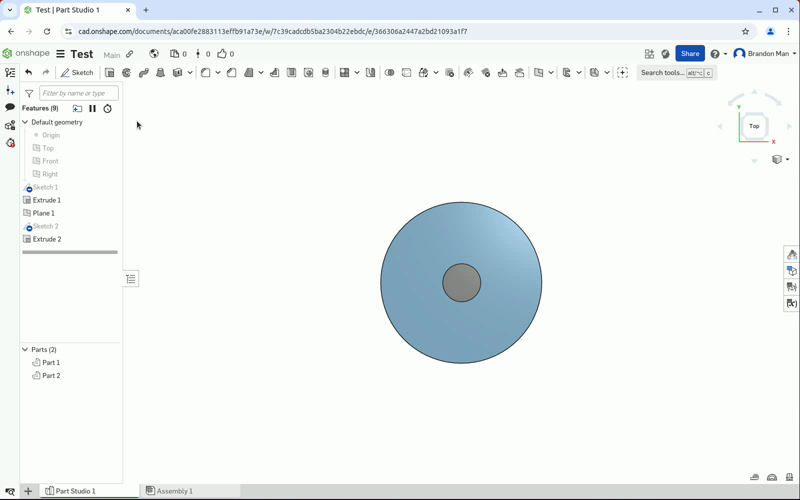
key(shift+h)
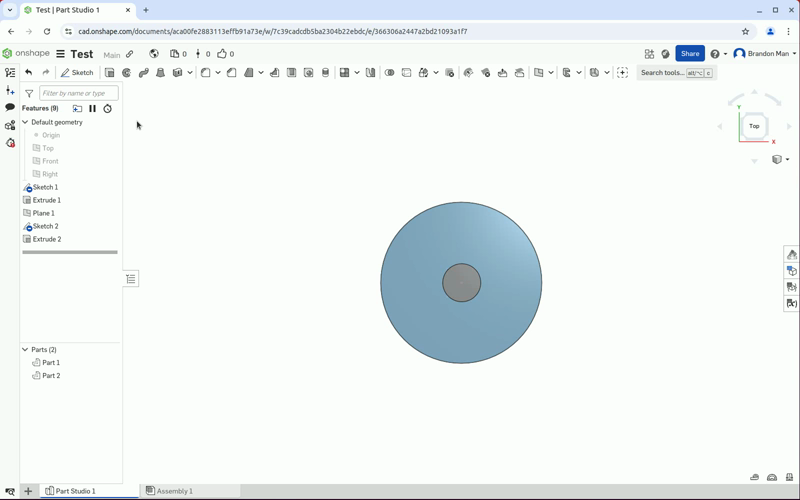
key(shift+7)
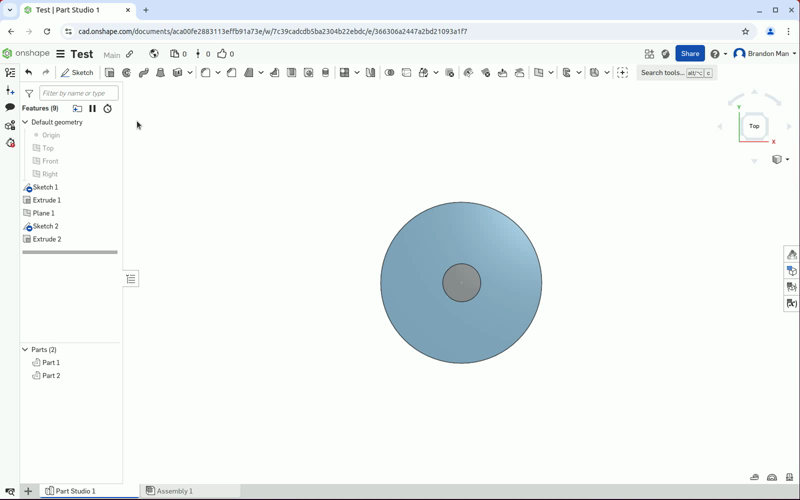
key(up, 3)
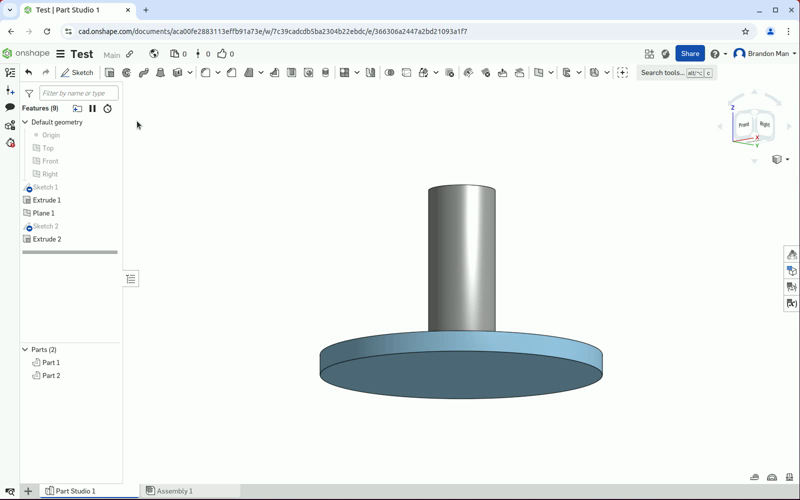
key(left, 3)
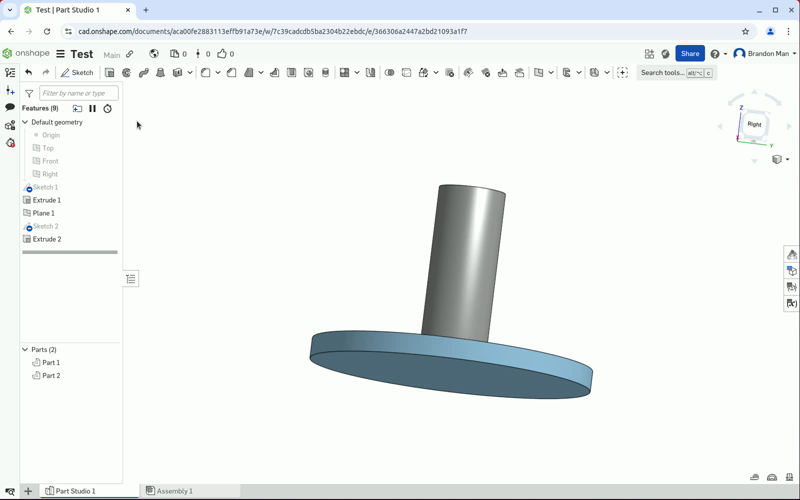
key(right, 3)
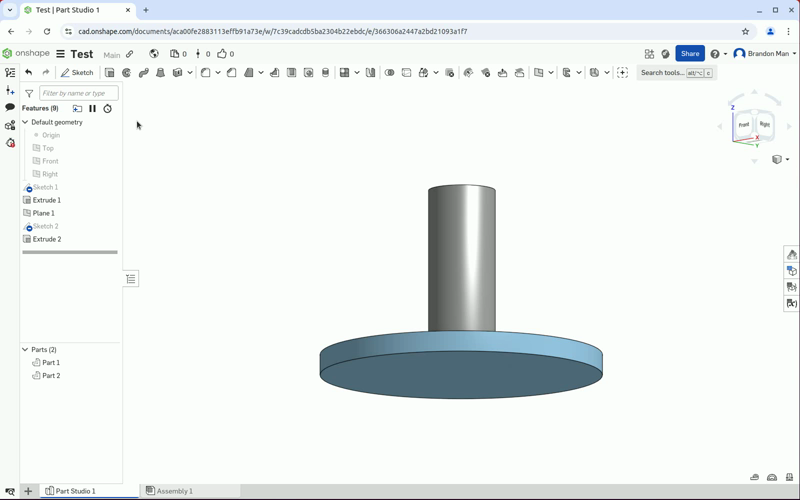
key(down, 3)
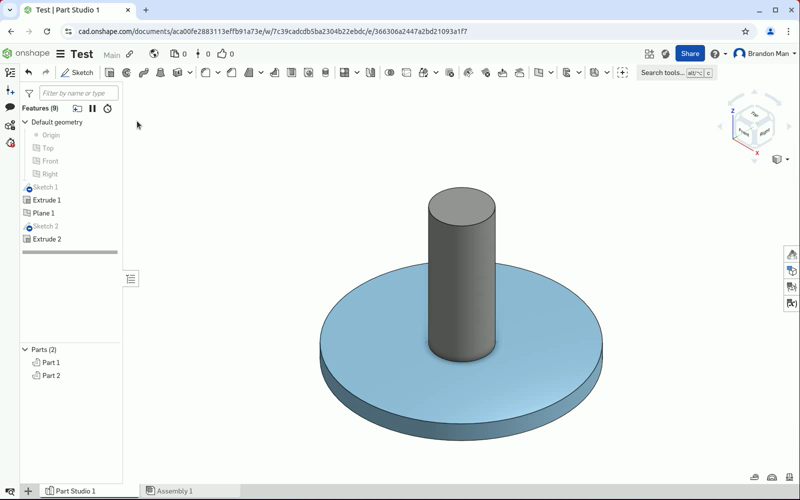
mouse_move(73, 189)
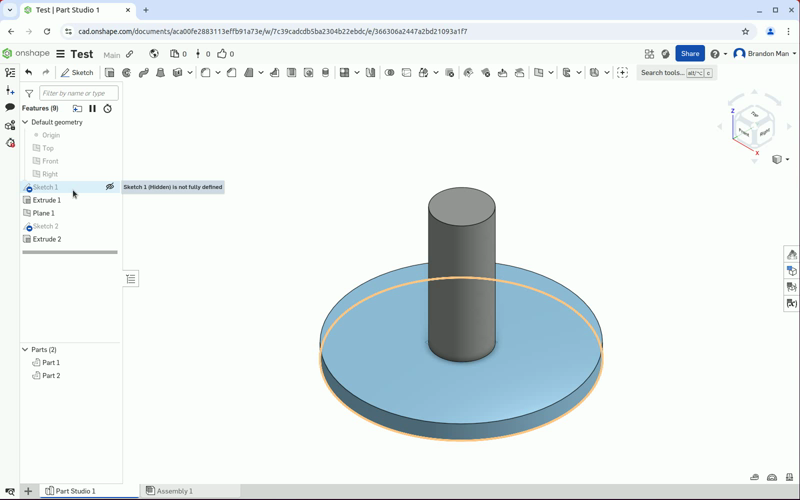
click(73, 189)